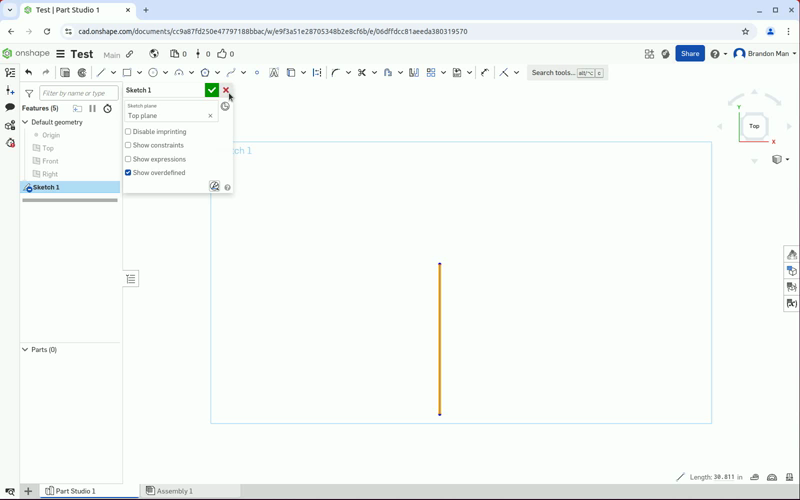
key(shift+h)
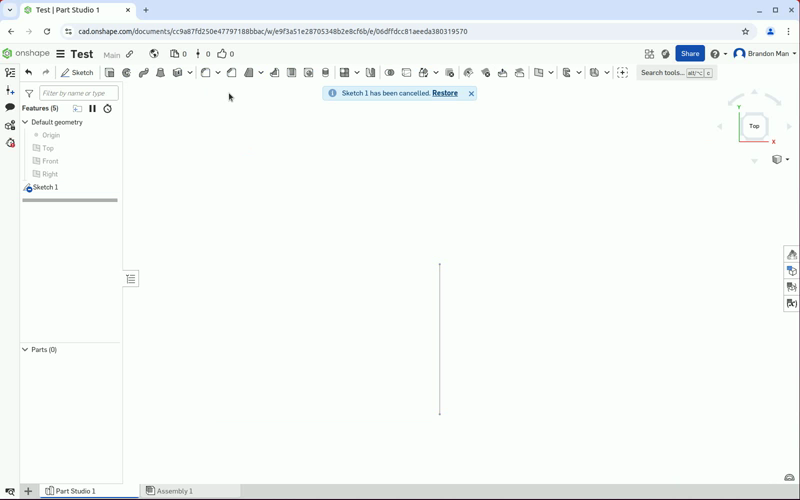
key(shift+s)
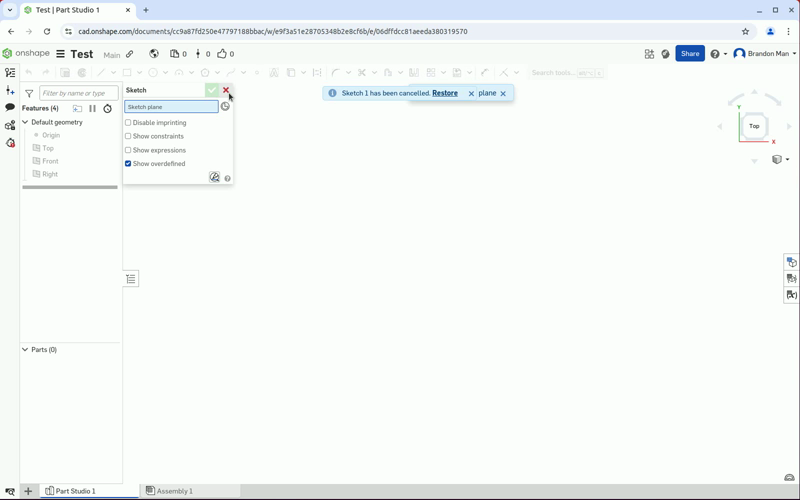
mouse_move(73, 150)
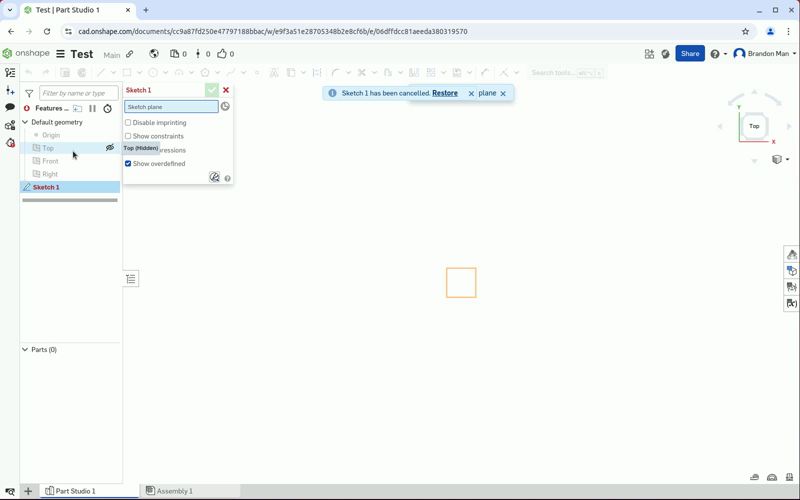
click(73, 150)
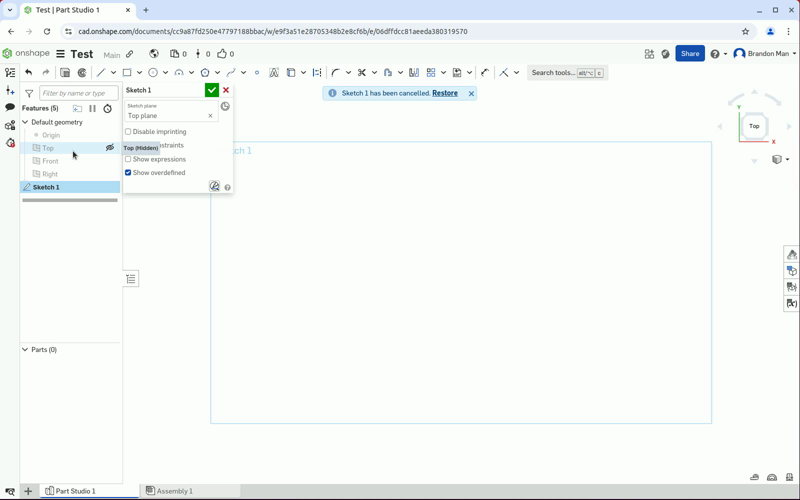
mouse_move(73, 352)
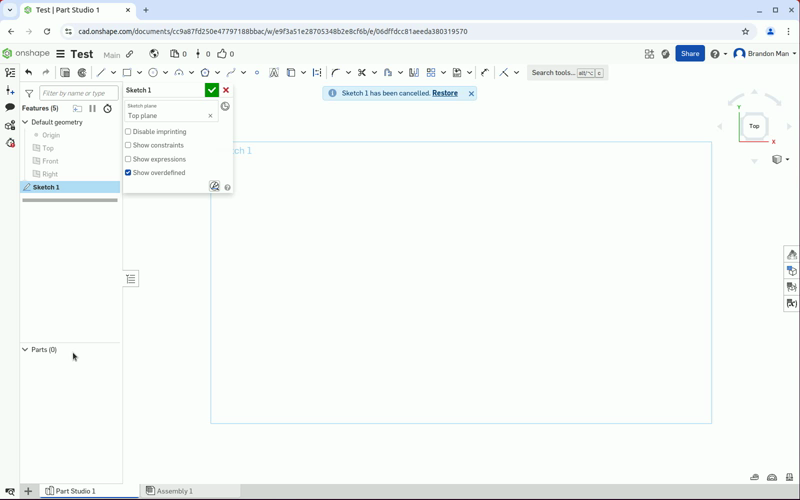
key(y)
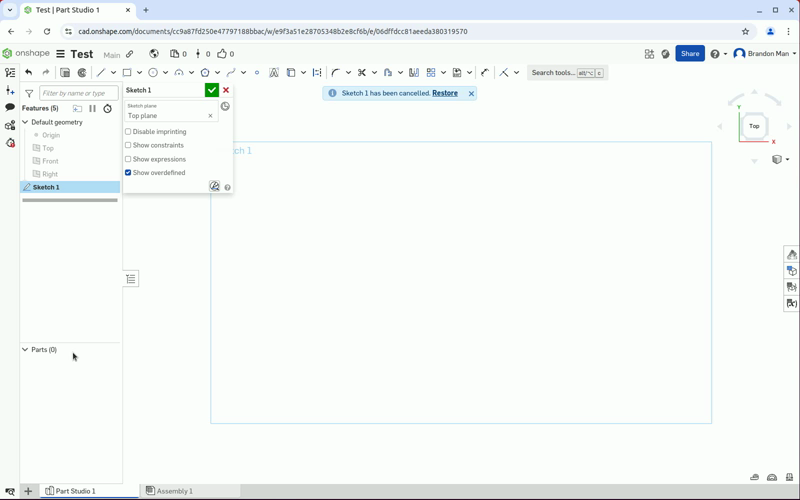
key(c)
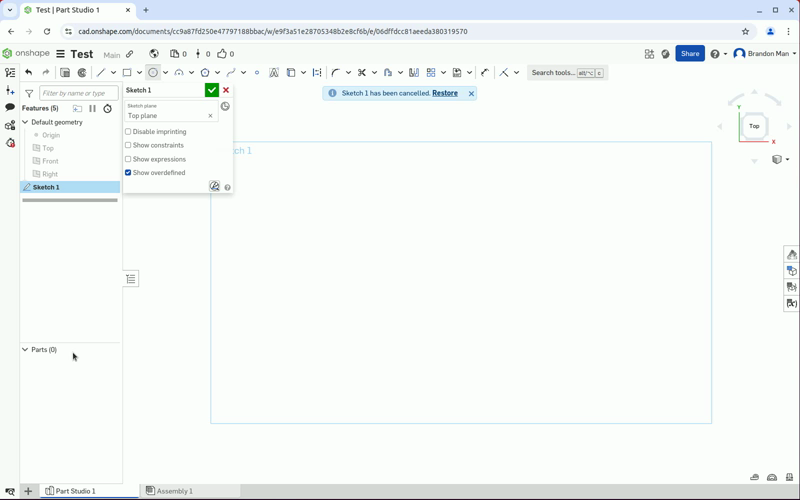
key_down(shift)
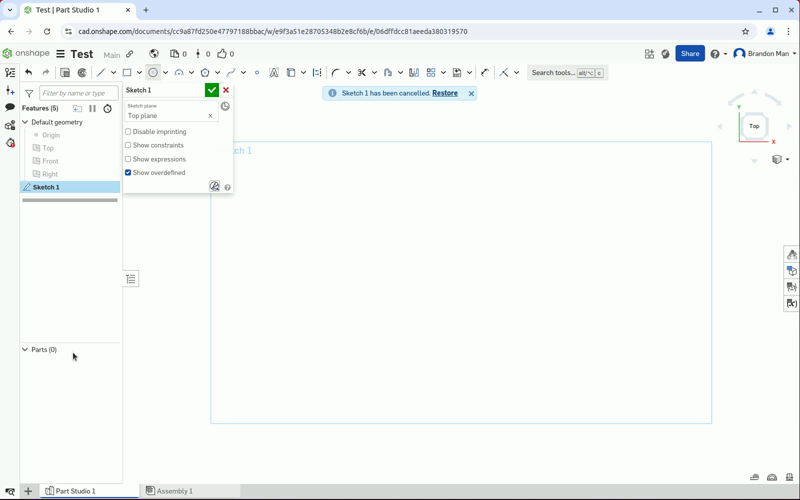
mouse_move(461, 282)
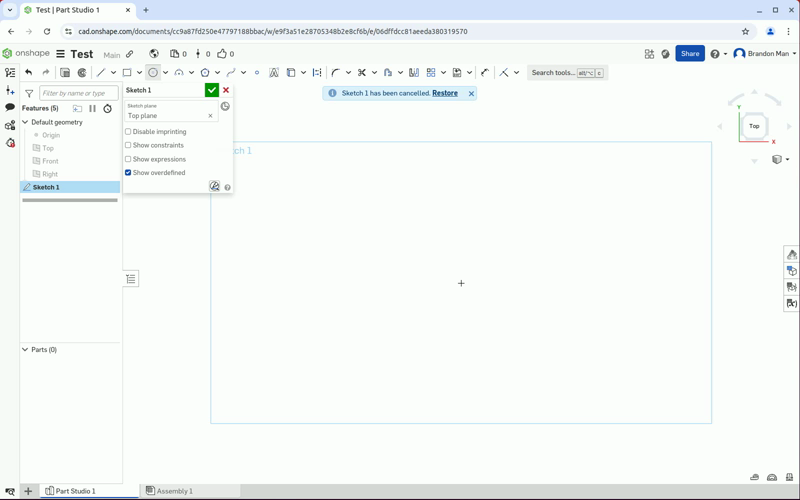
click(461, 282)
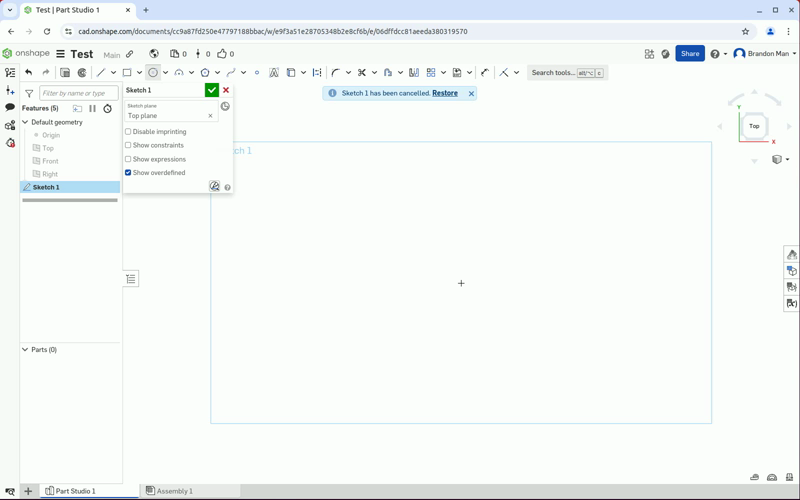
key_up(shift)
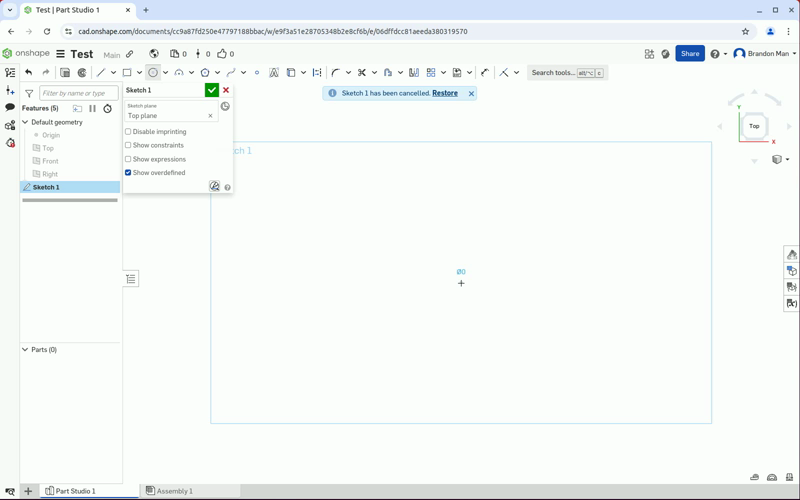
mouse_move(574, 282)
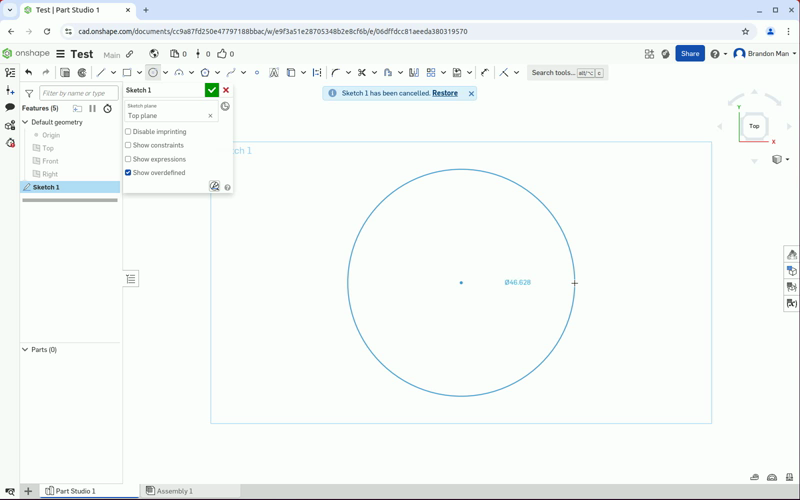
click(574, 282)
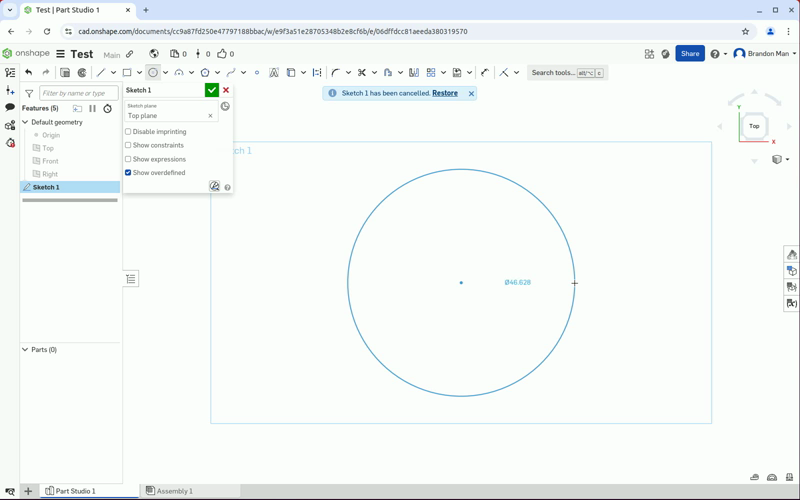
key(esc)
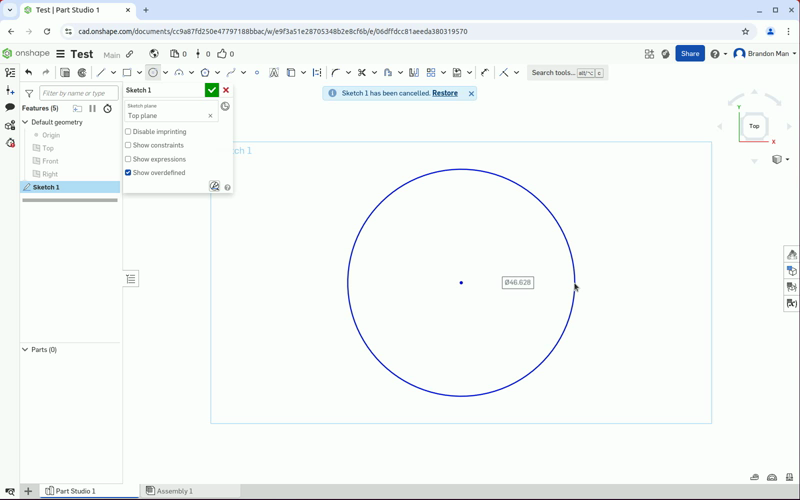
key(c)
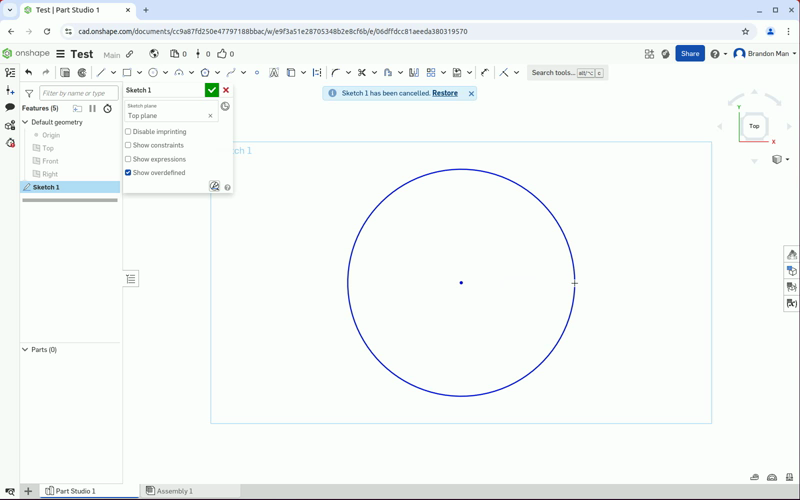
key_down(shift)
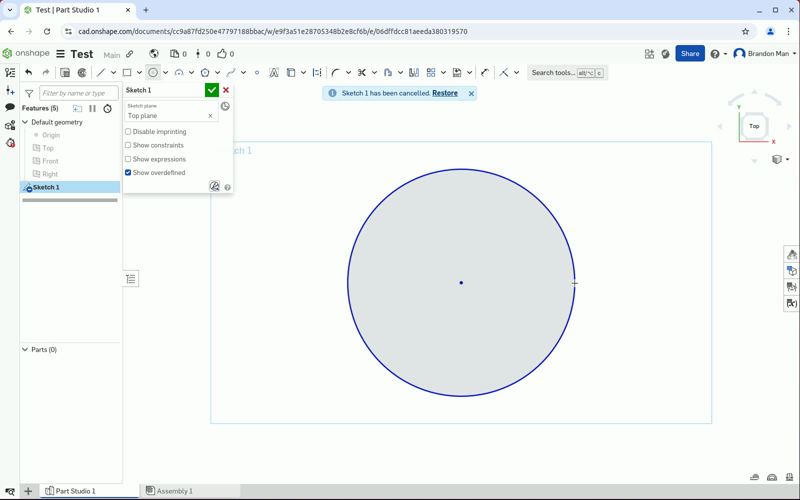
mouse_move(461, 282)
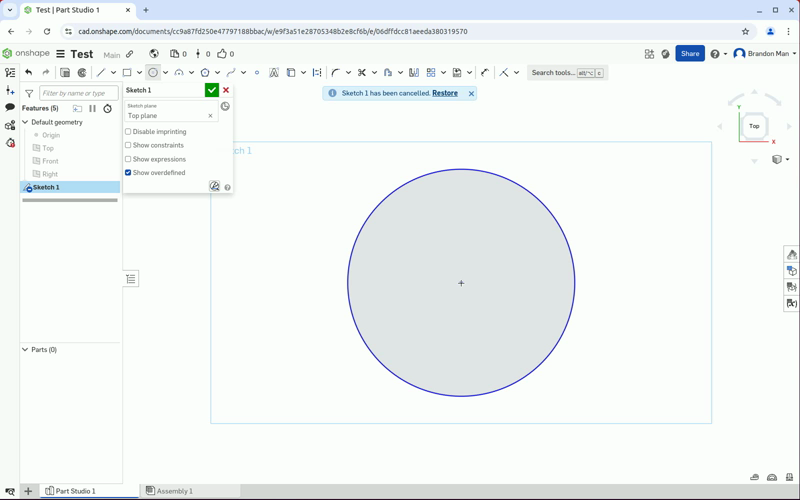
click(461, 282)
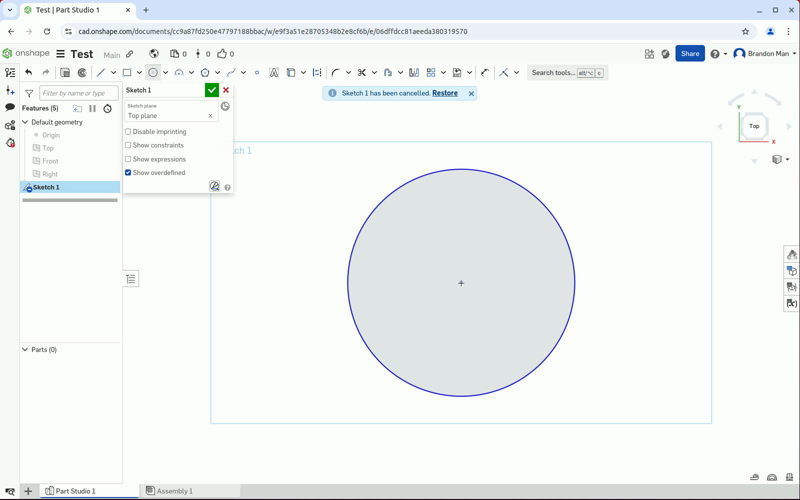
key_up(shift)
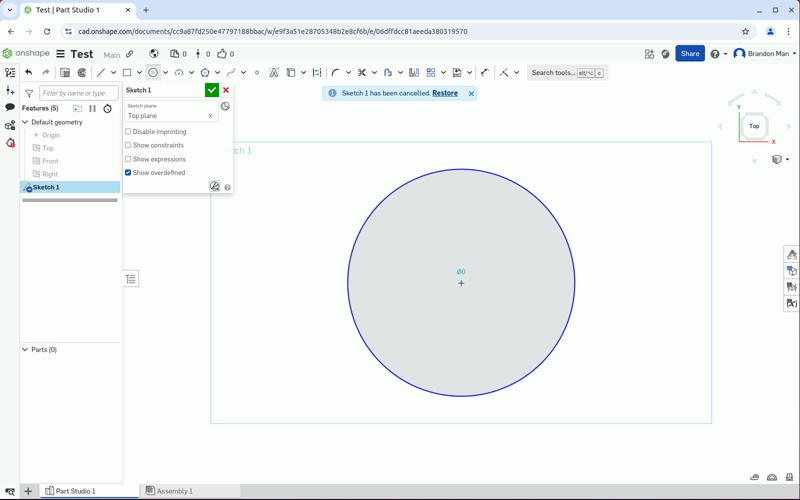
mouse_move(569, 282)
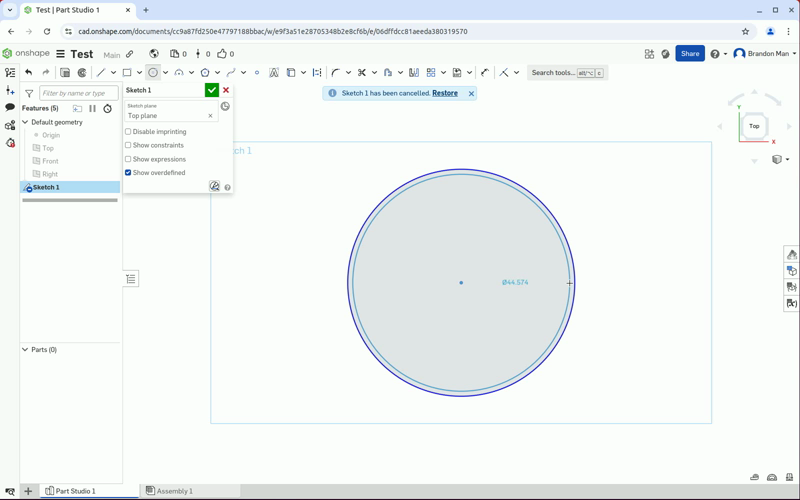
click(569, 282)
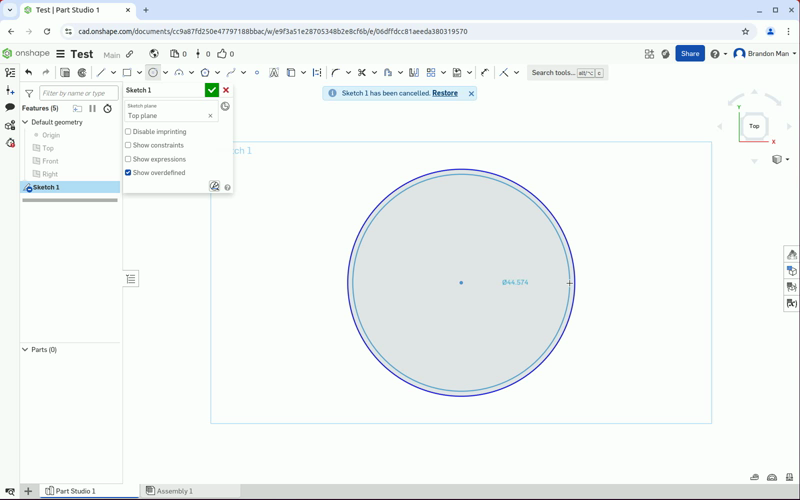
key(esc)
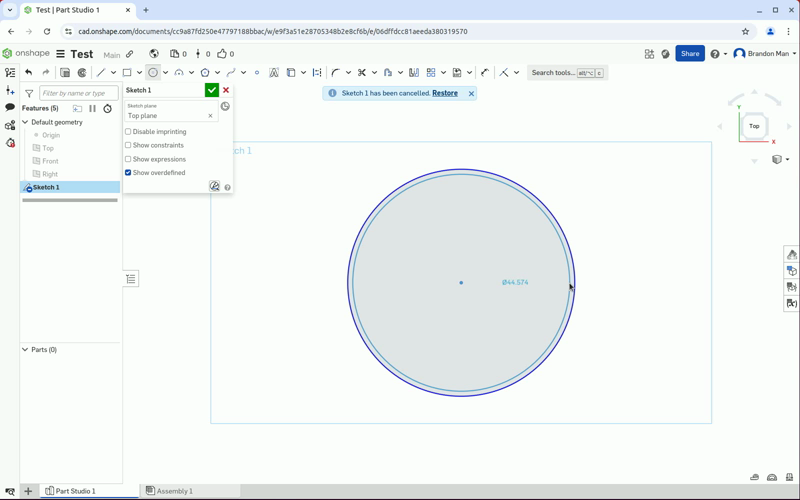
mouse_move(352, 262)
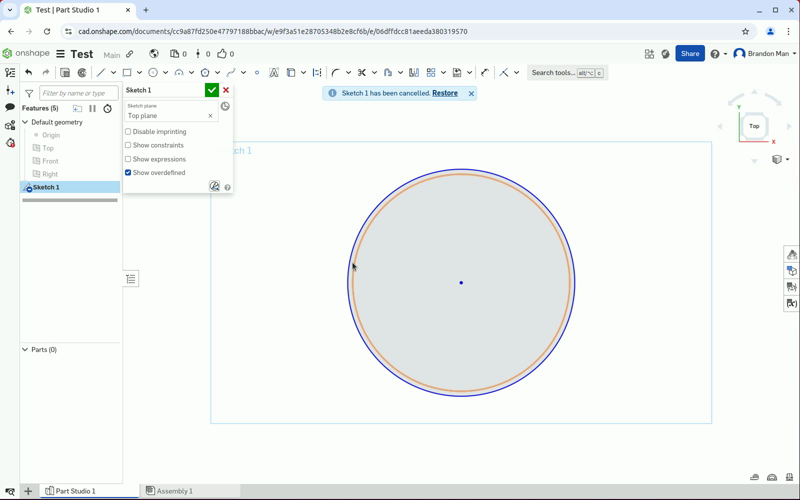
click(352, 262)
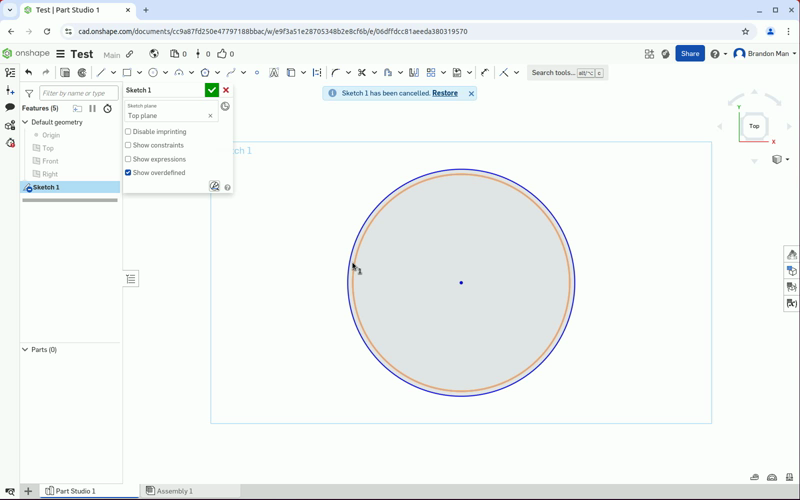
mouse_move(73, 352)
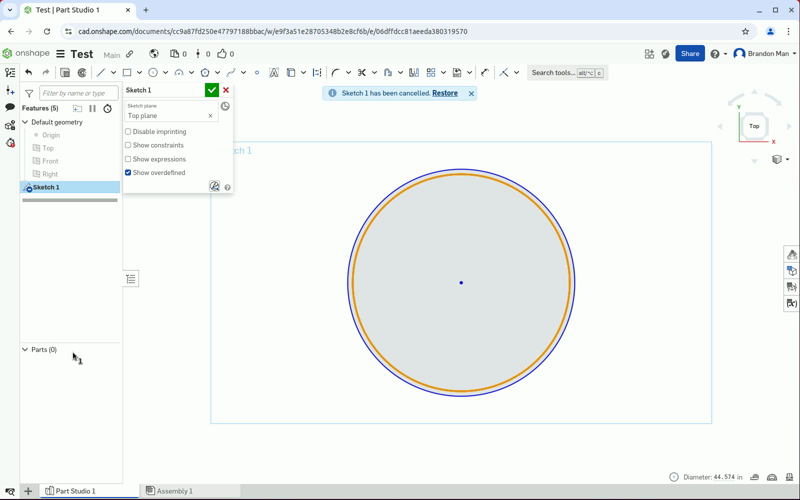
key(shift+y)
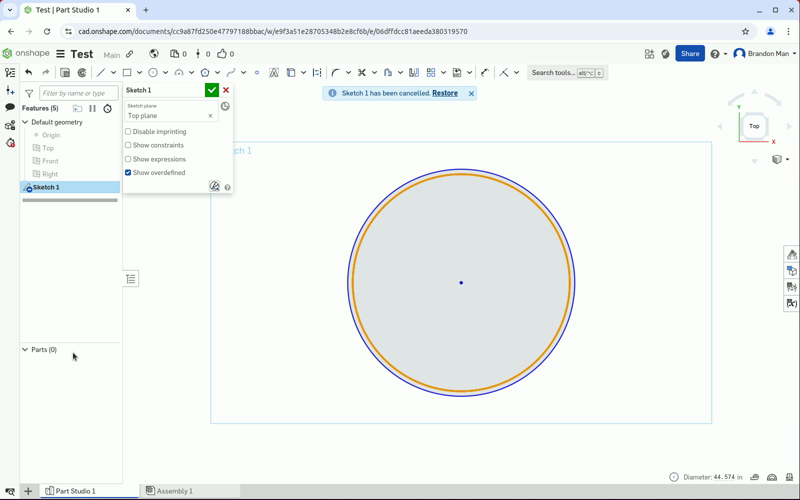
key(shift+e)
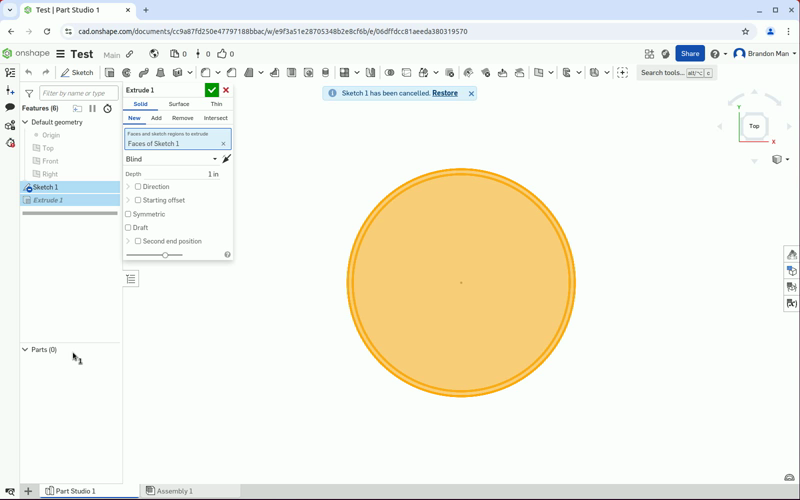
mouse_move(143, 106)
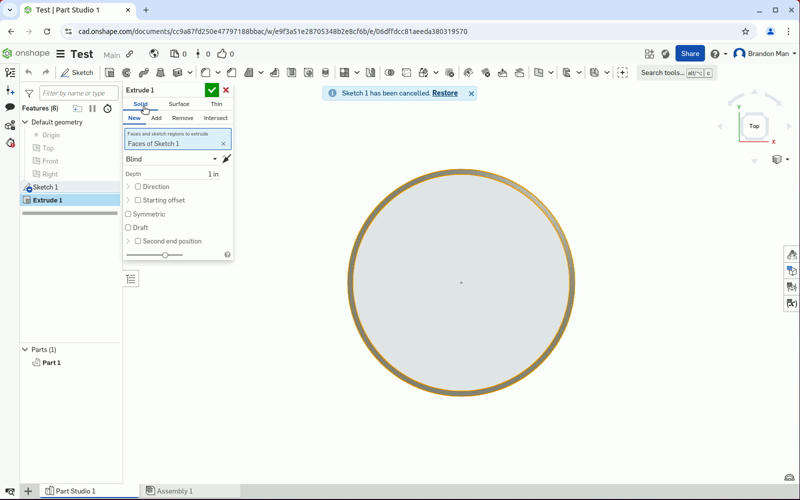
click(143, 106)
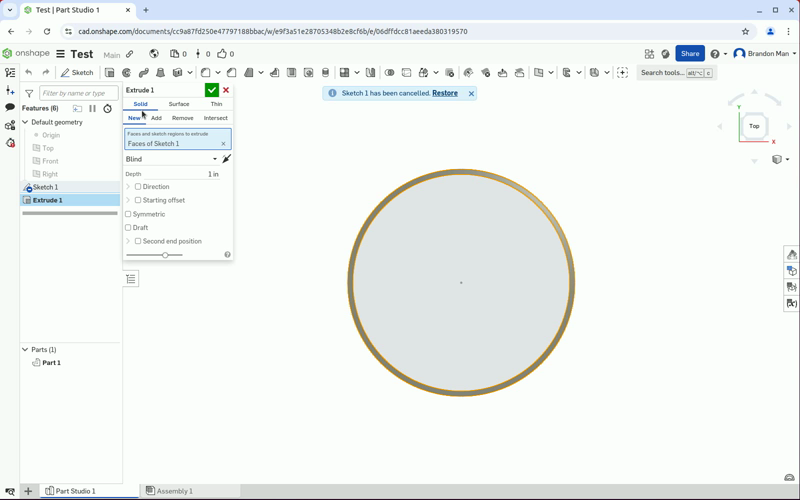
mouse_move(137, 120)
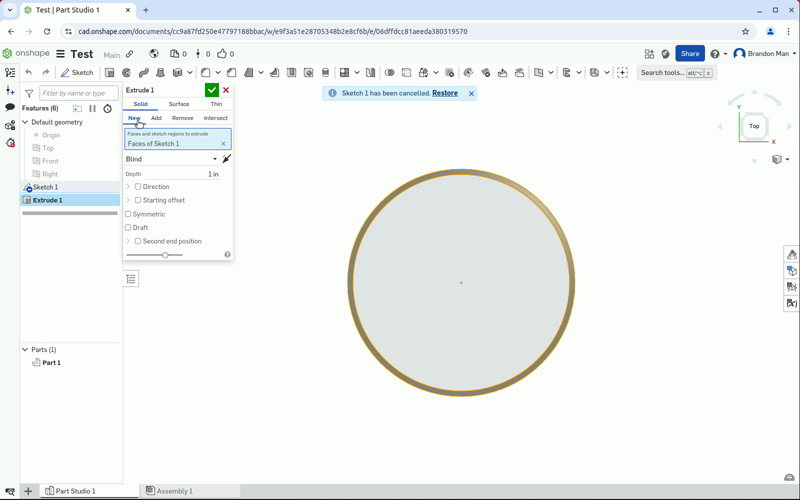
click(137, 120)
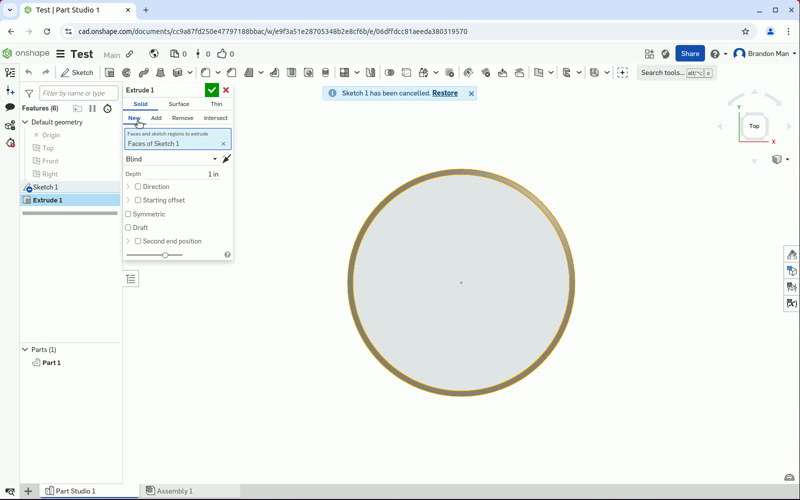
key(tab, 4)
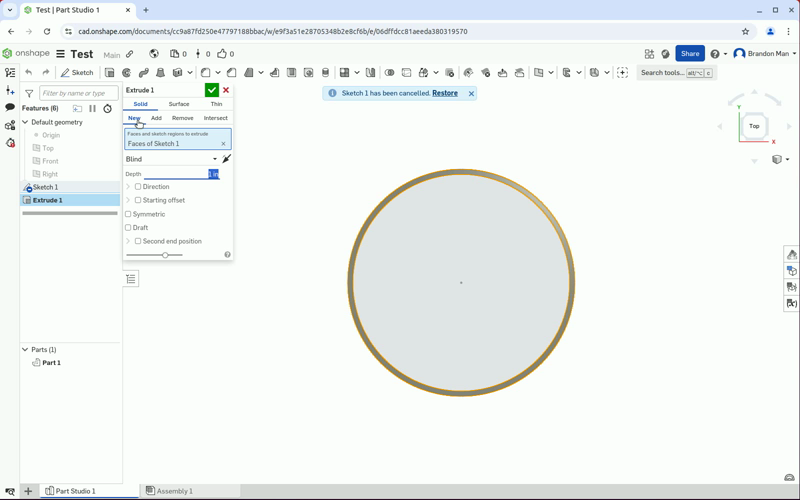
text(20.46)
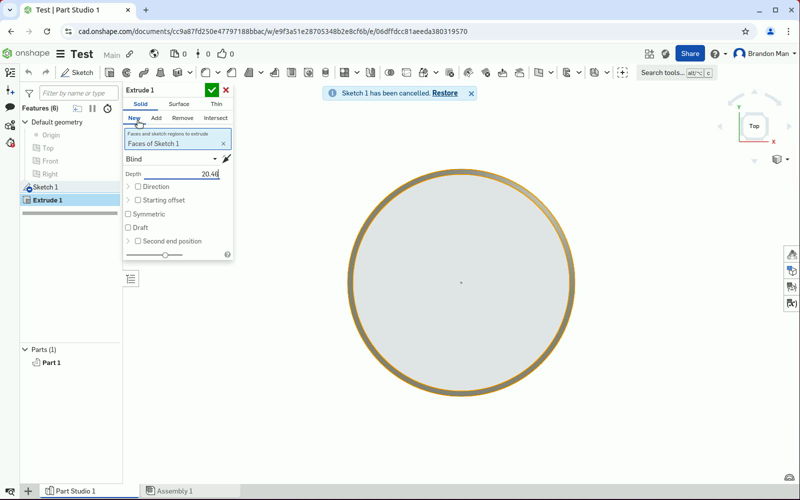
key(enter)
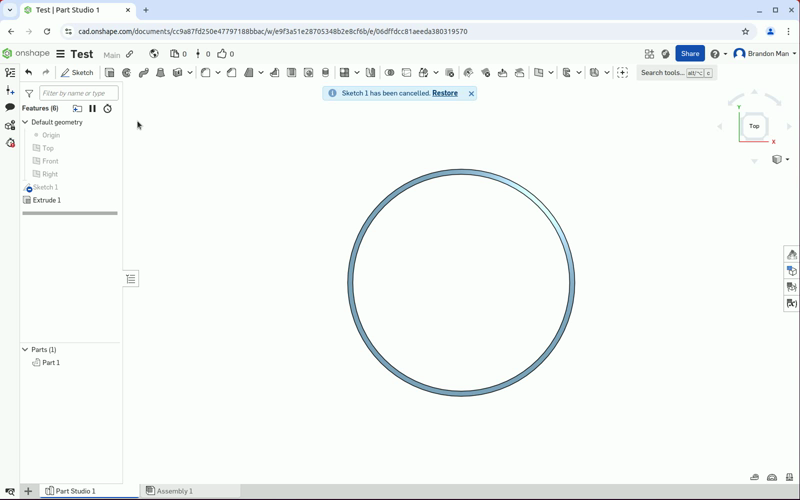
key(shift+h)
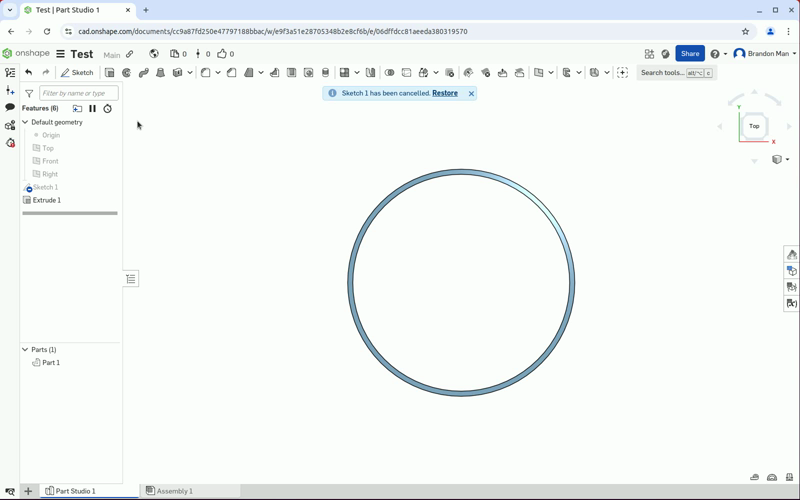
key(shift+h)
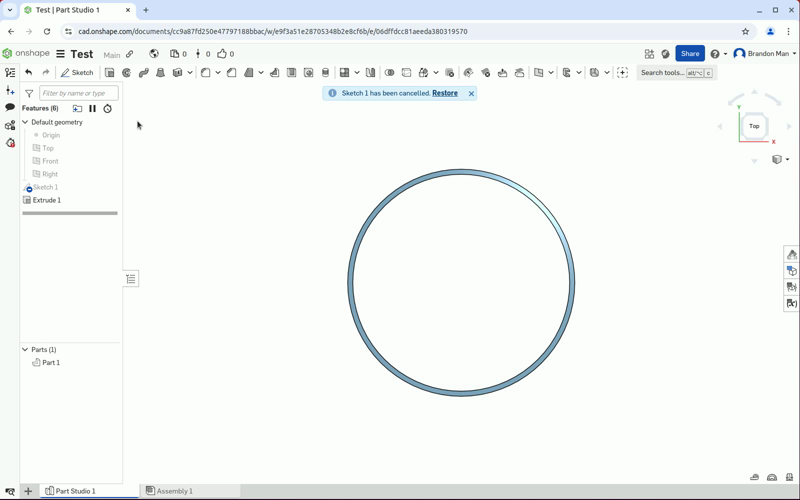
mouse_move(73, 189)
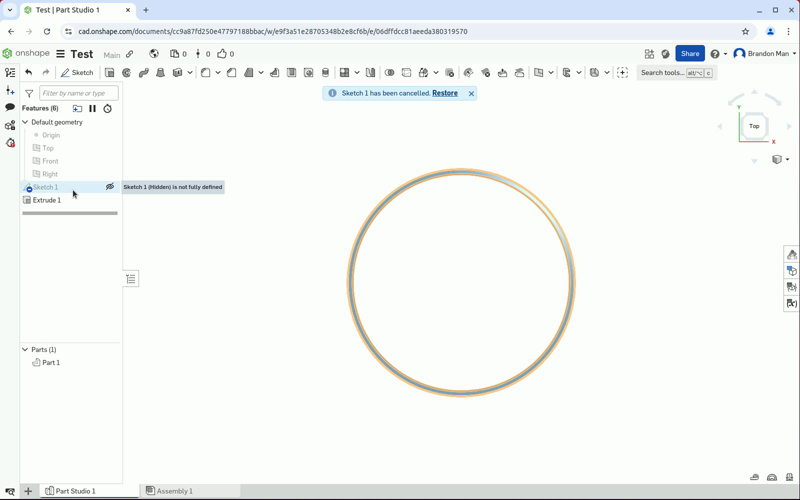
click(73, 189)
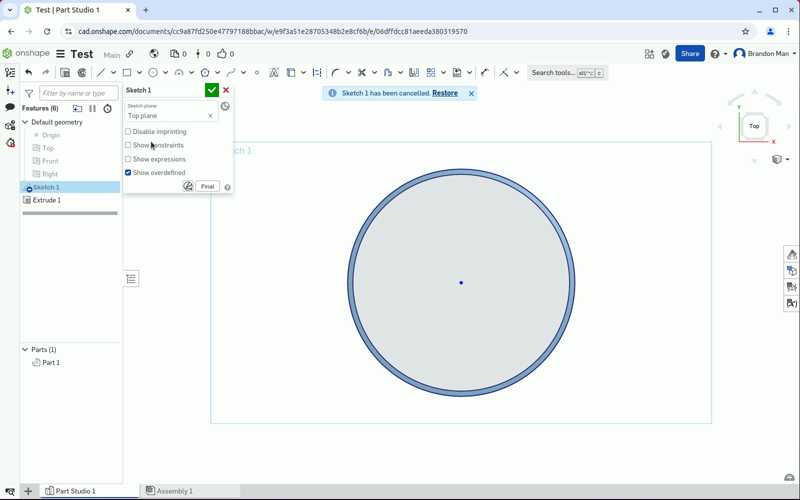
mouse_move(229, 92)
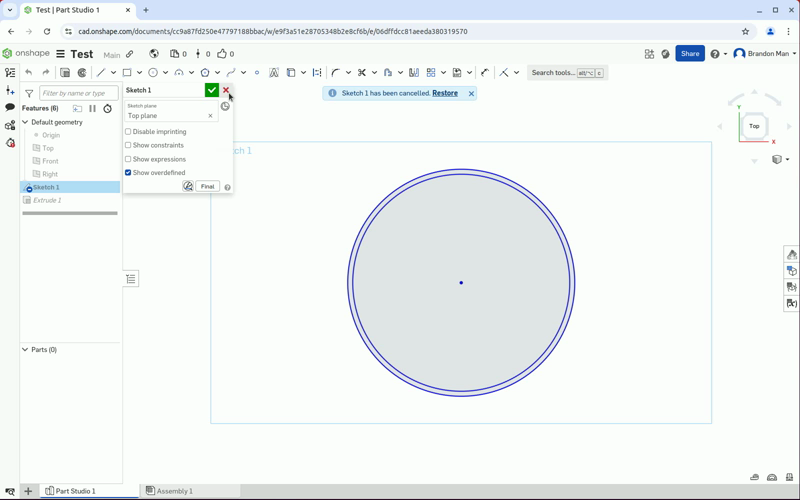
click(229, 92)
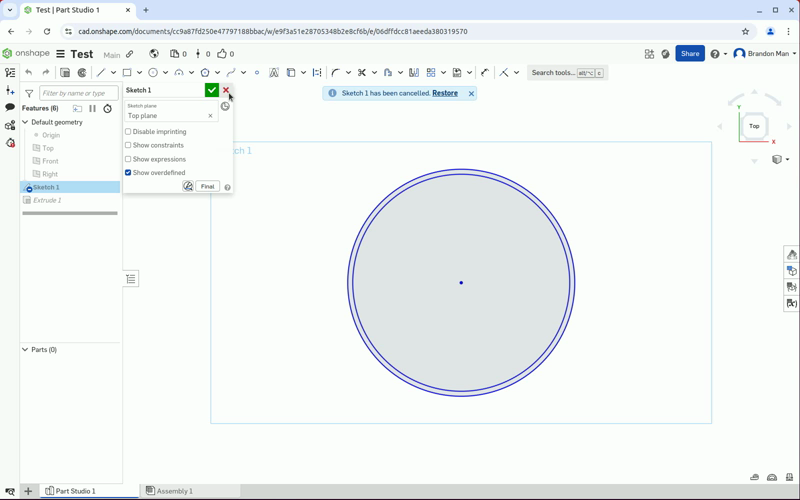
key(shift+s)
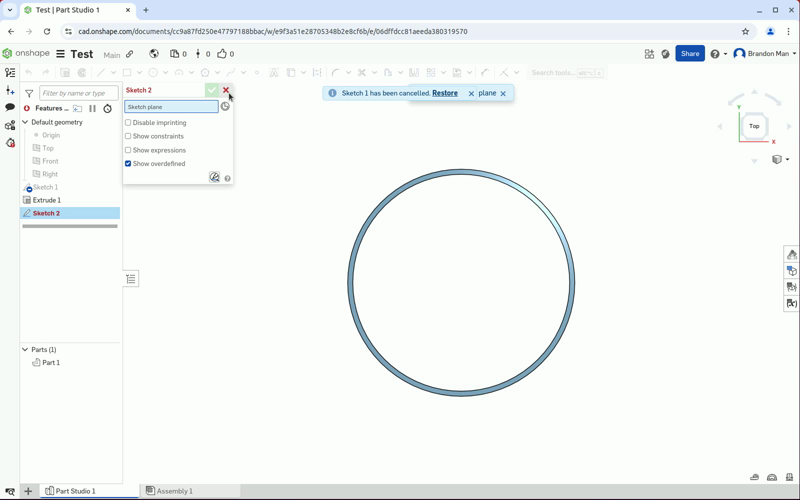
mouse_move(73, 150)
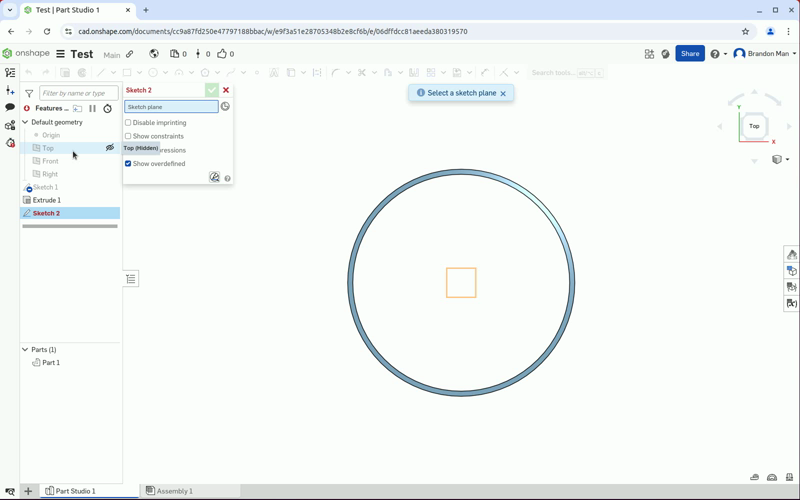
click(73, 150)
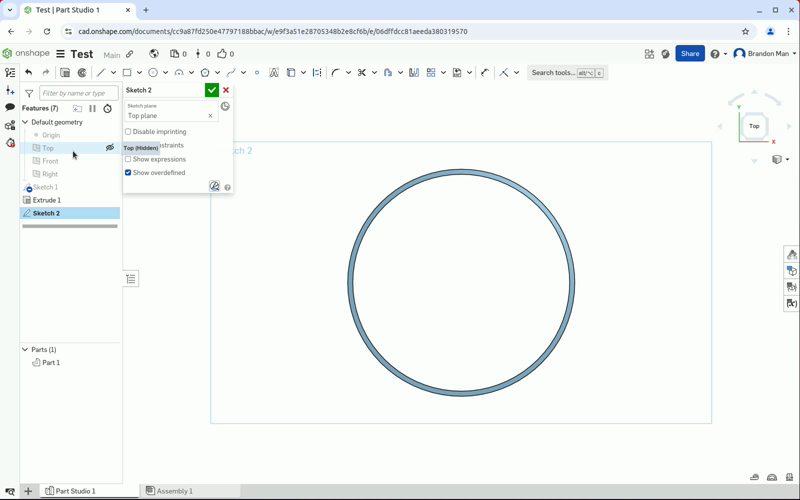
mouse_move(73, 352)
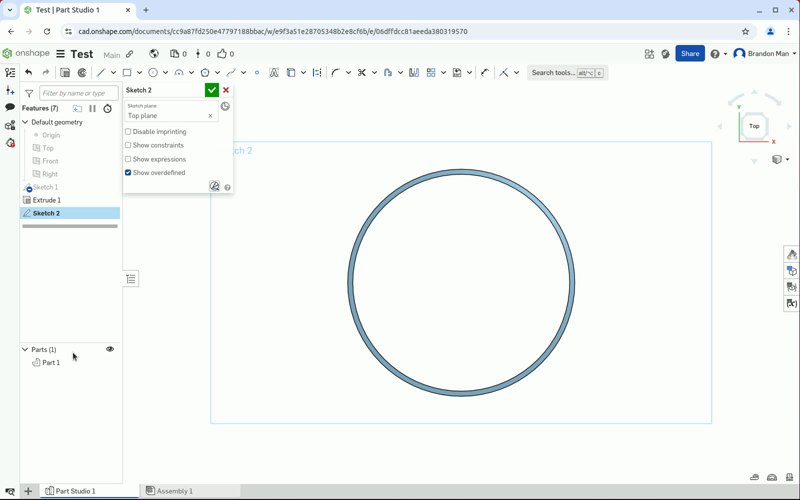
key(y)
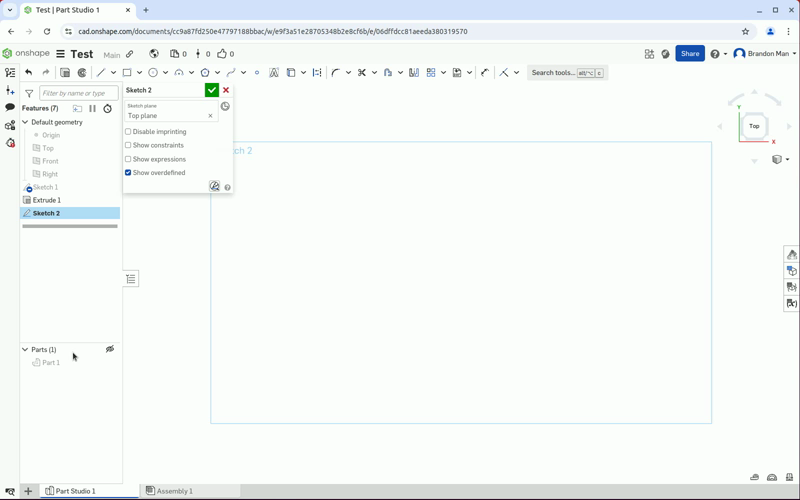
key(c)
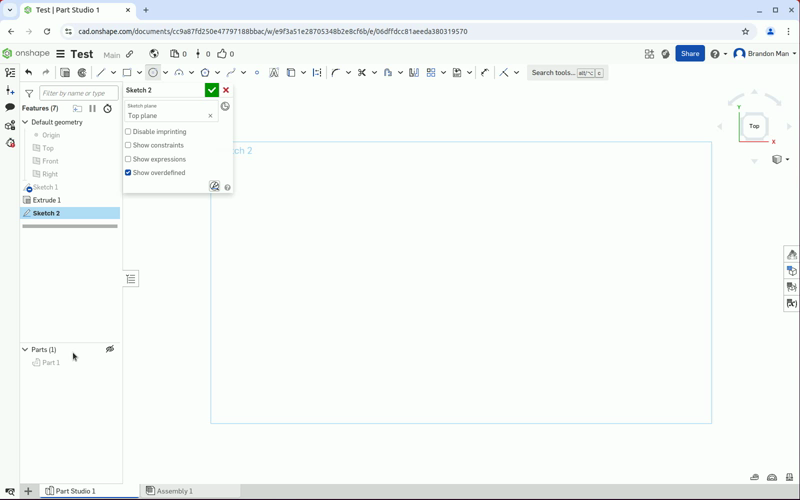
key_down(shift)
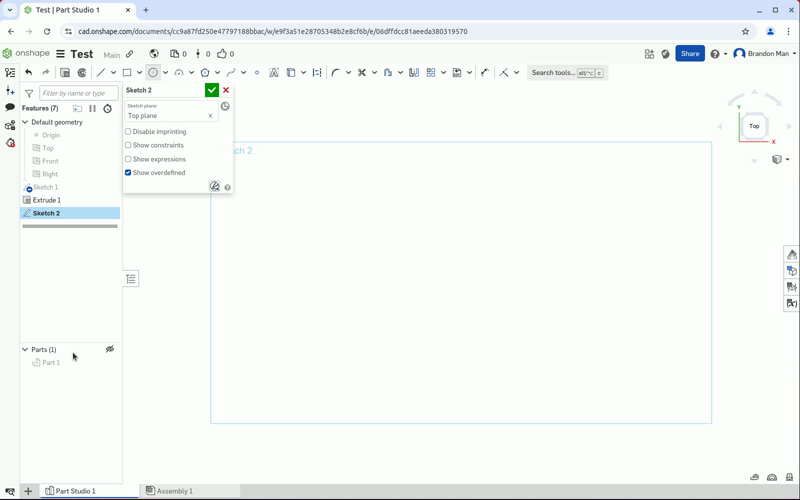
mouse_move(461, 282)
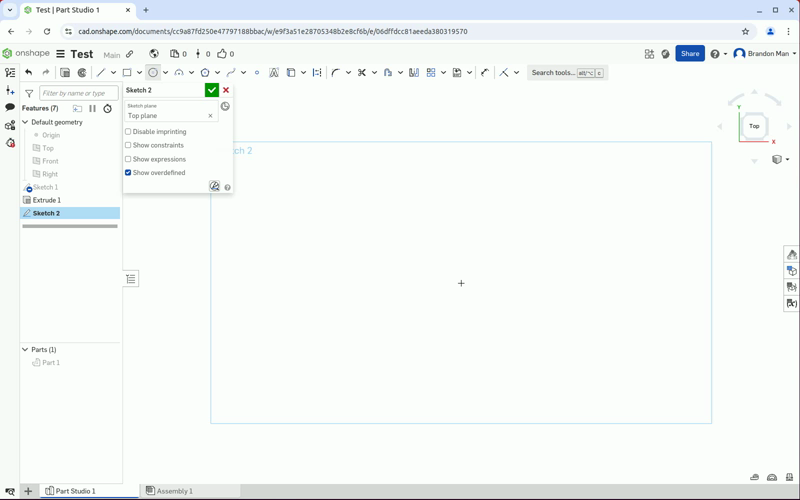
click(461, 282)
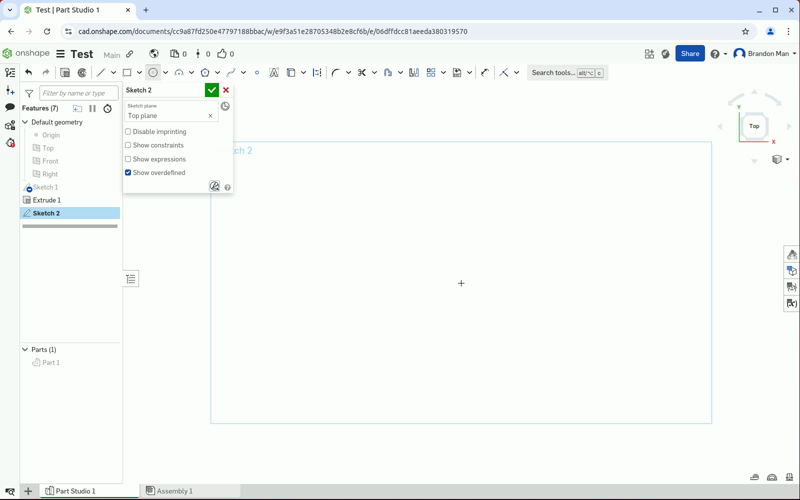
key_up(shift)
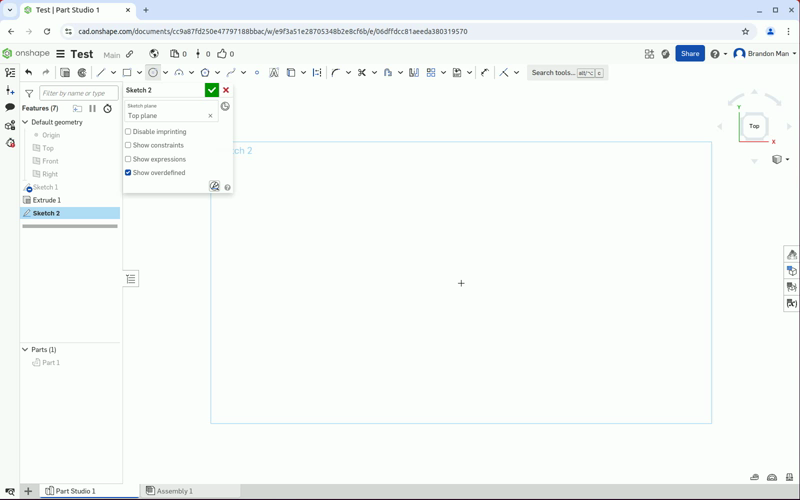
mouse_move(570, 282)
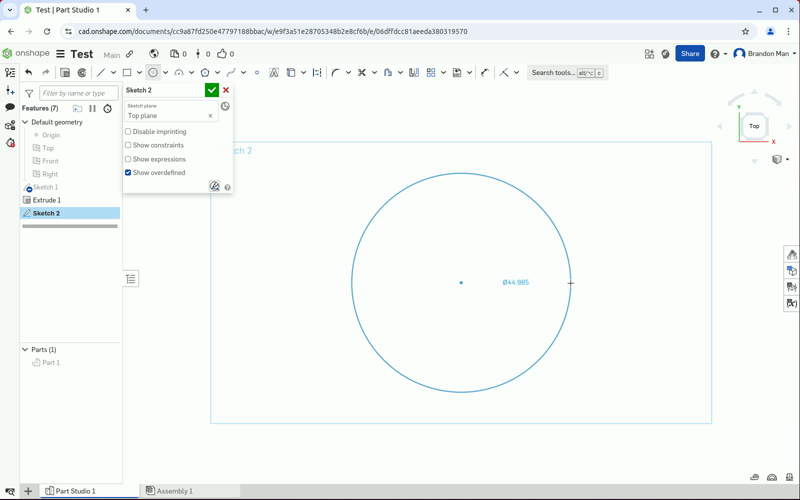
click(570, 282)
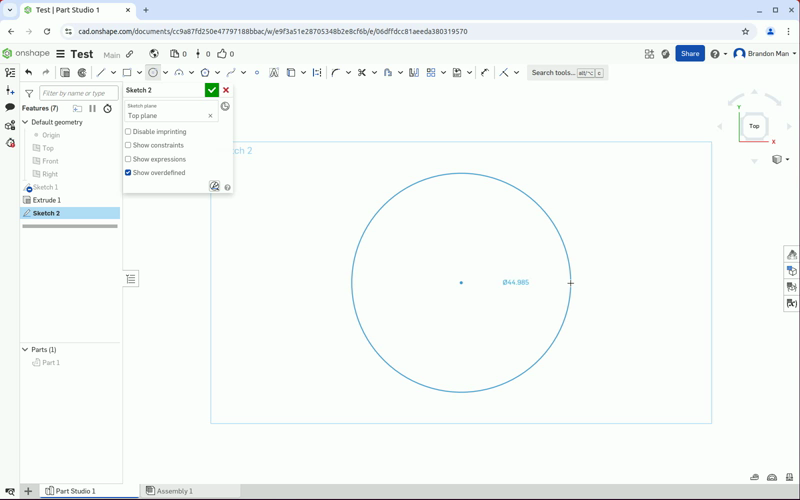
key(esc)
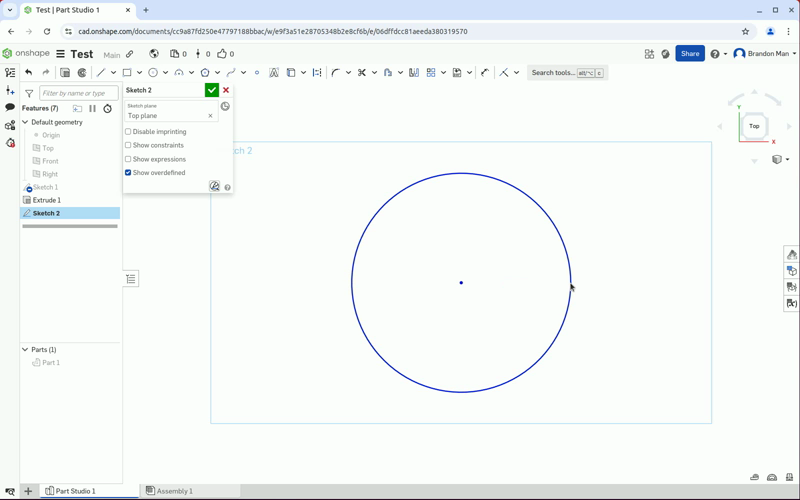
mouse_move(486, 275)
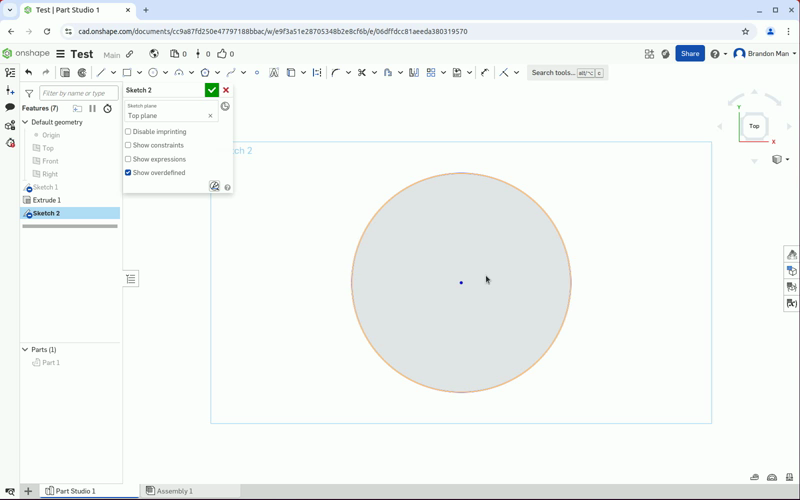
click(486, 275)
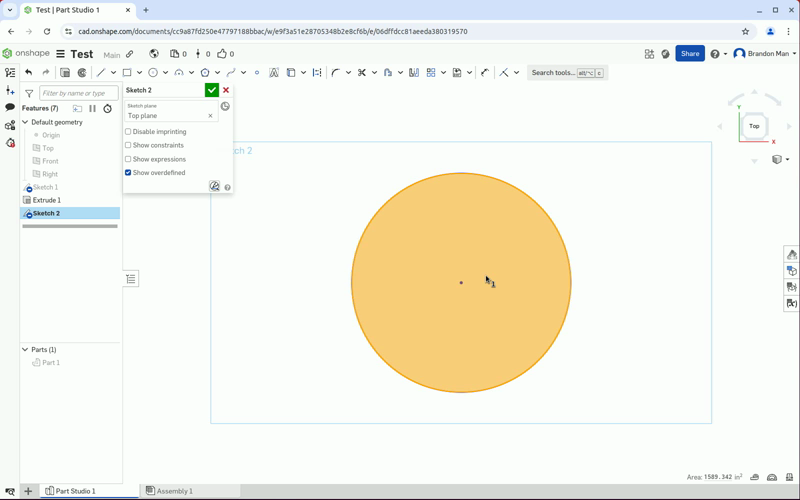
mouse_move(73, 352)
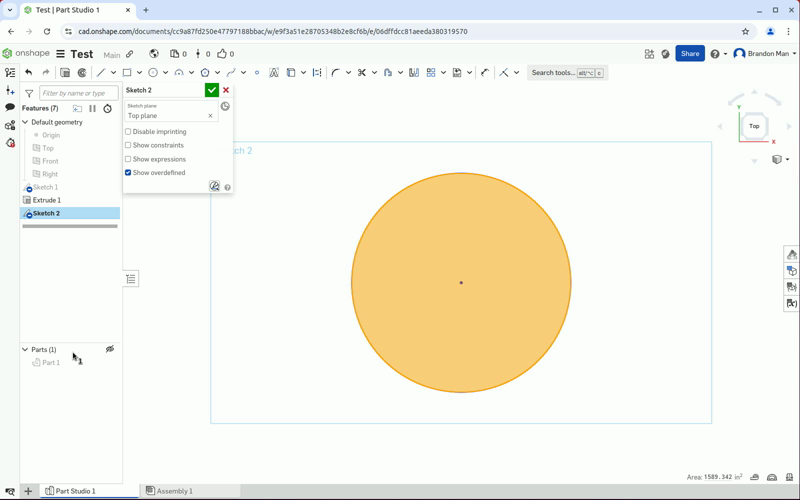
key(shift+y)
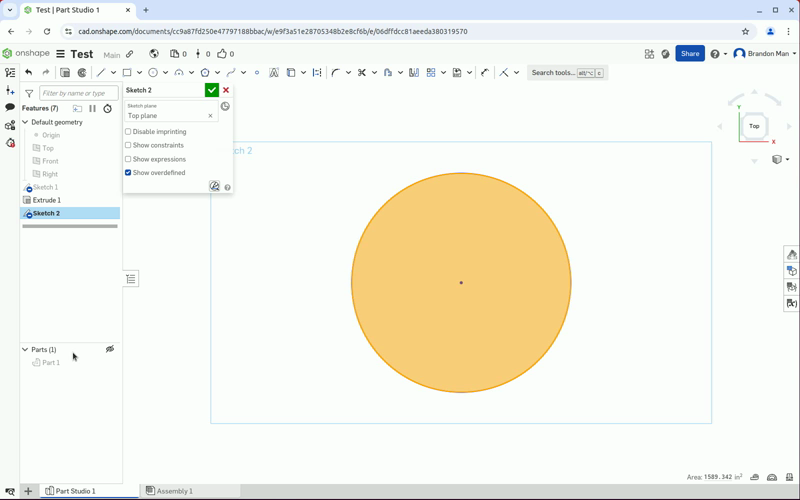
key(shift+e)
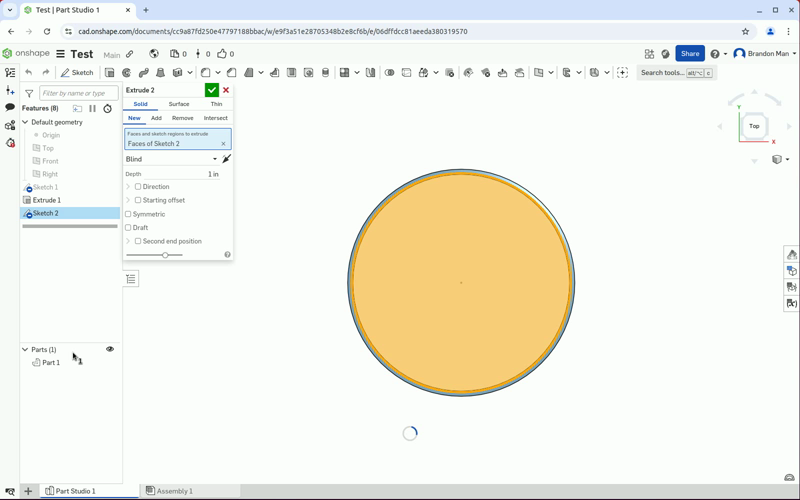
mouse_move(143, 106)
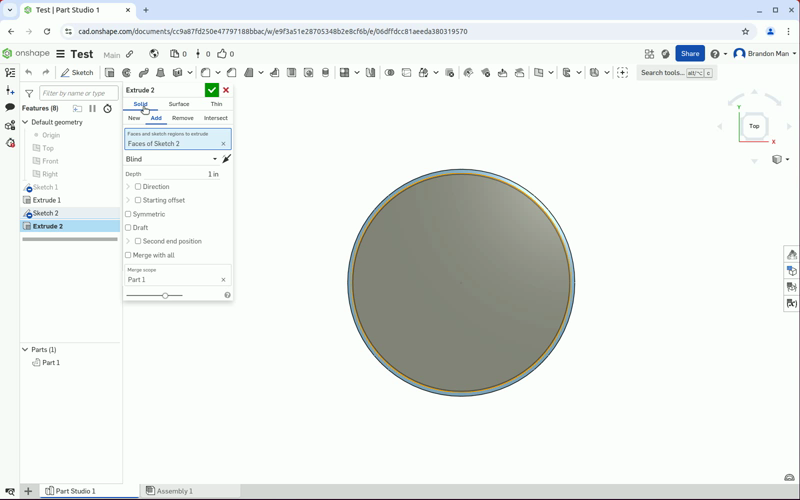
click(143, 106)
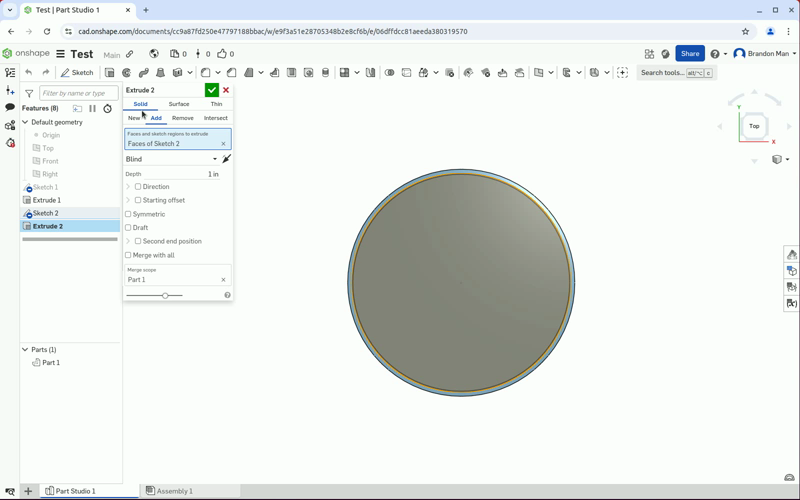
mouse_move(137, 120)
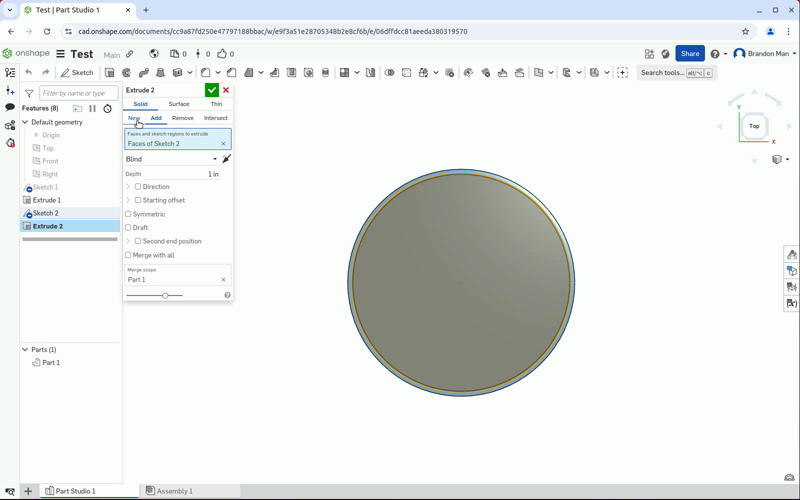
click(137, 120)
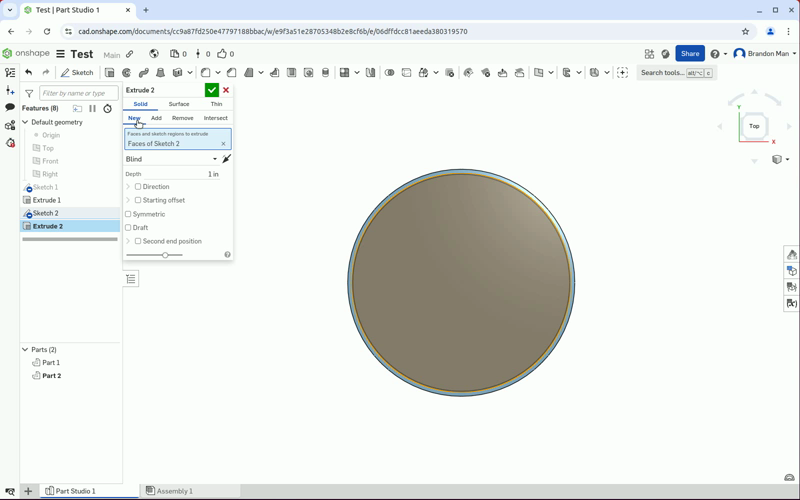
key(tab, 4)
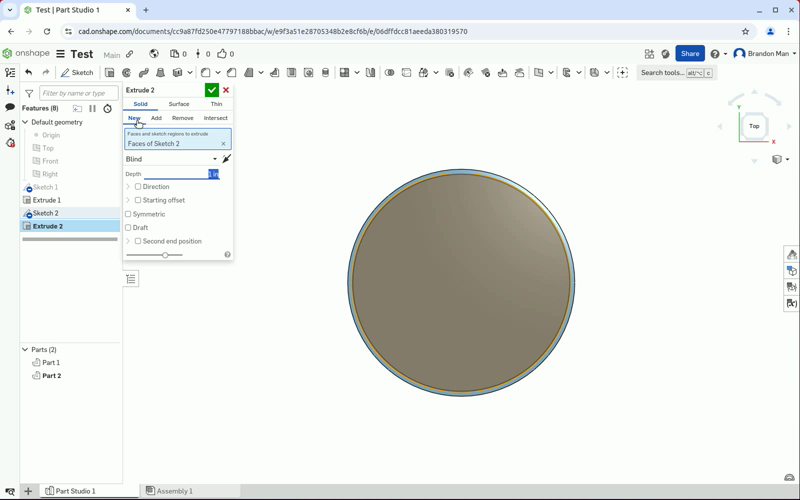
text(15.405)
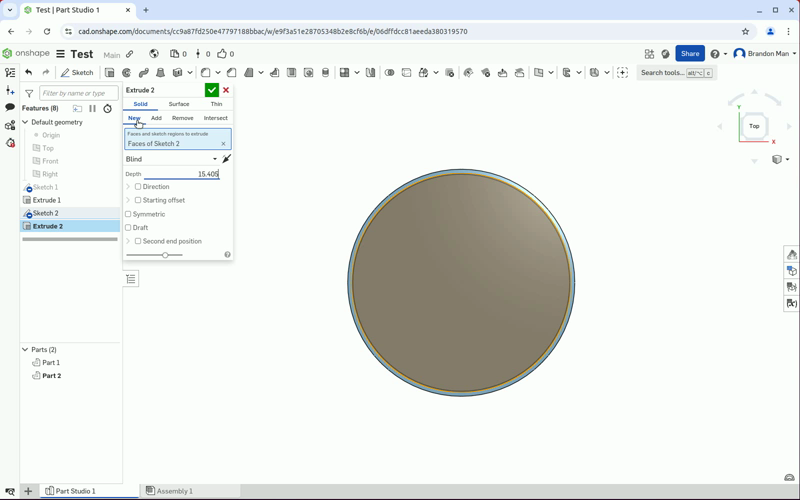
key(enter)
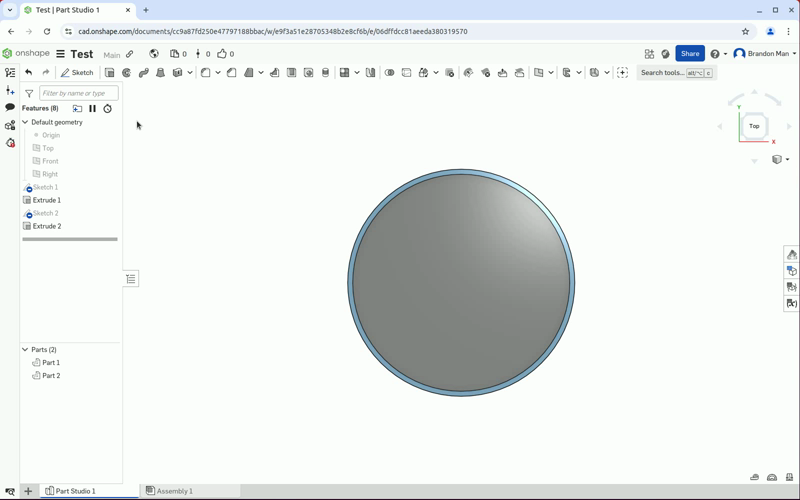
key(shift+h)
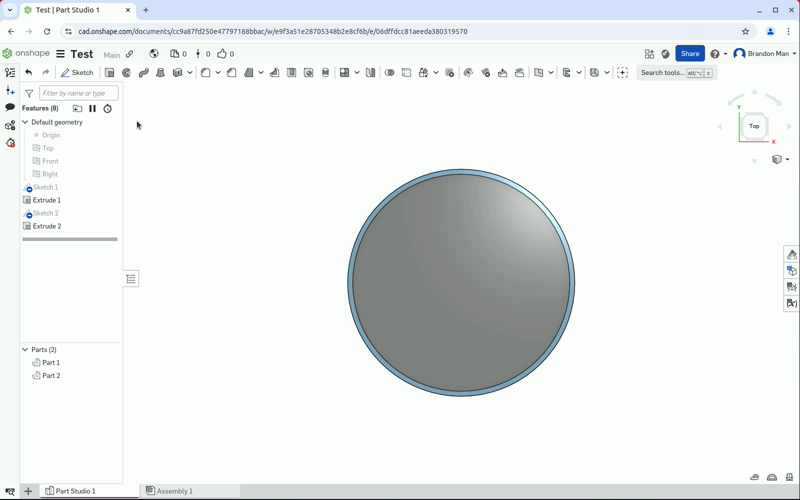
key(shift+h)
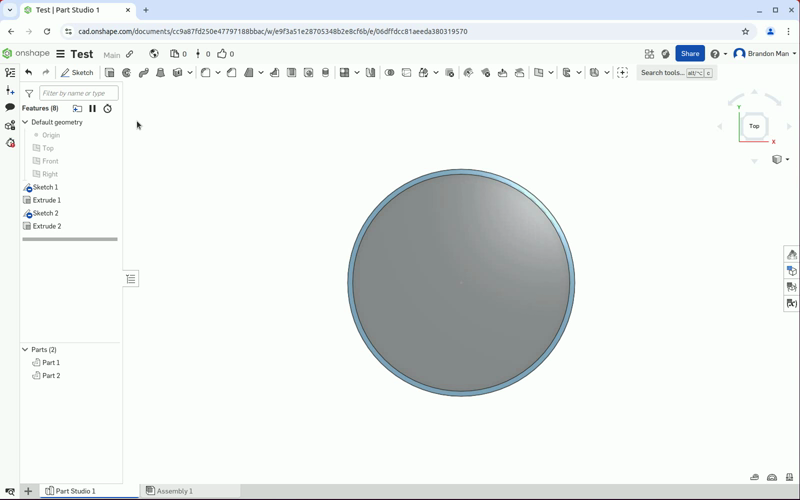
key(shift+7)
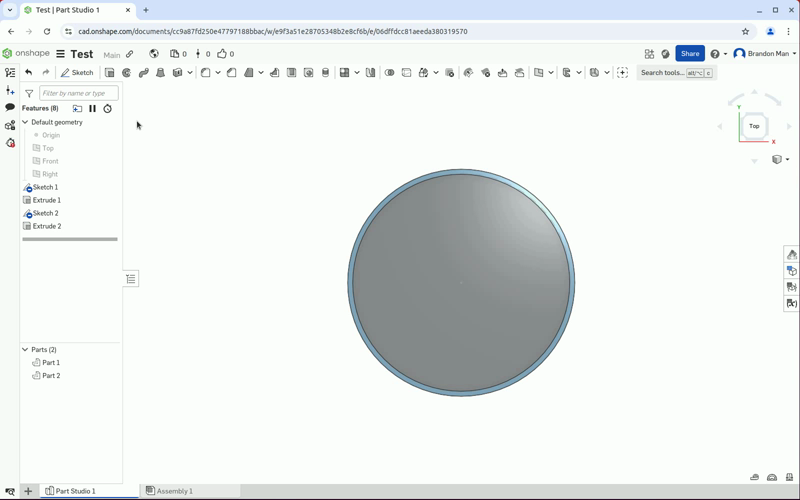
key(up, 3)
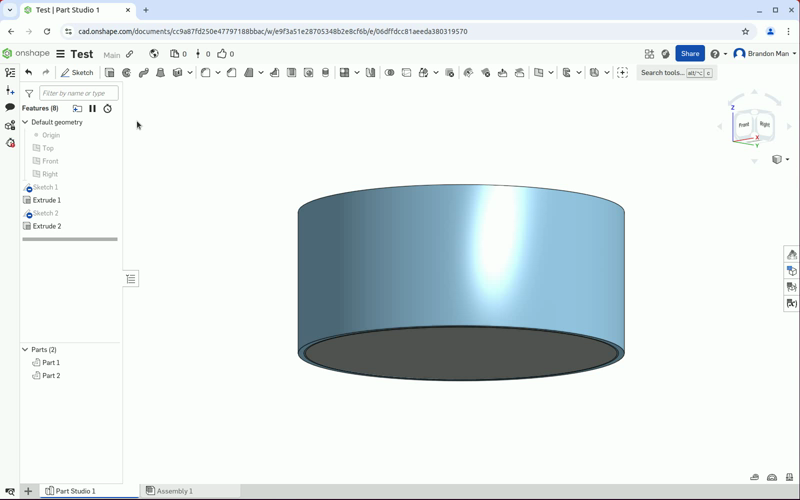
key(left, 3)
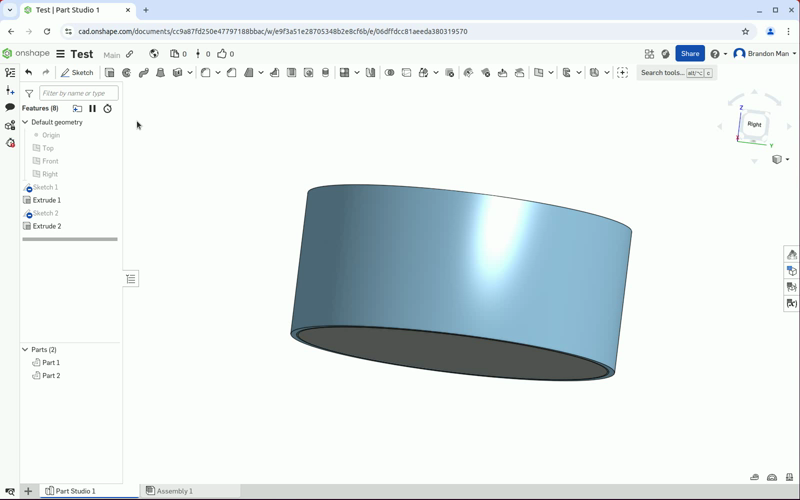
key(right, 3)
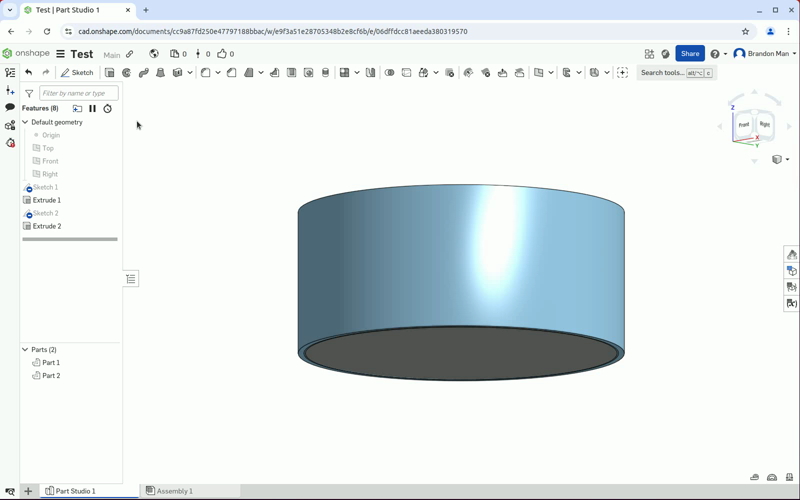
key(down, 3)
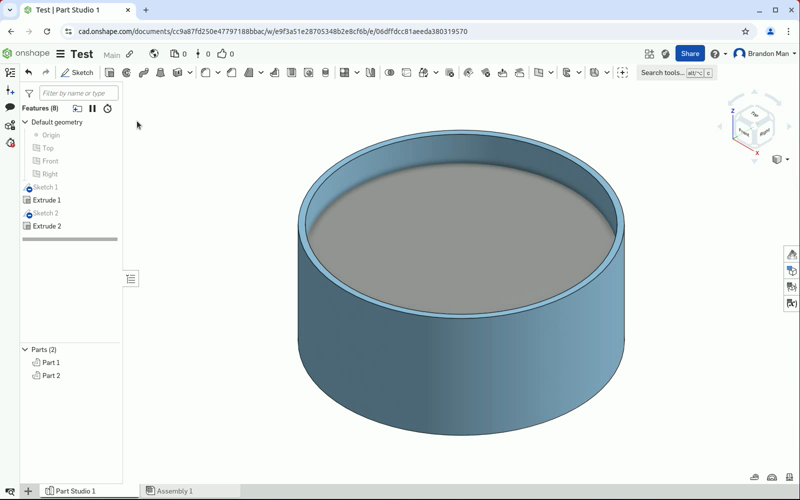
mouse_move(73, 189)
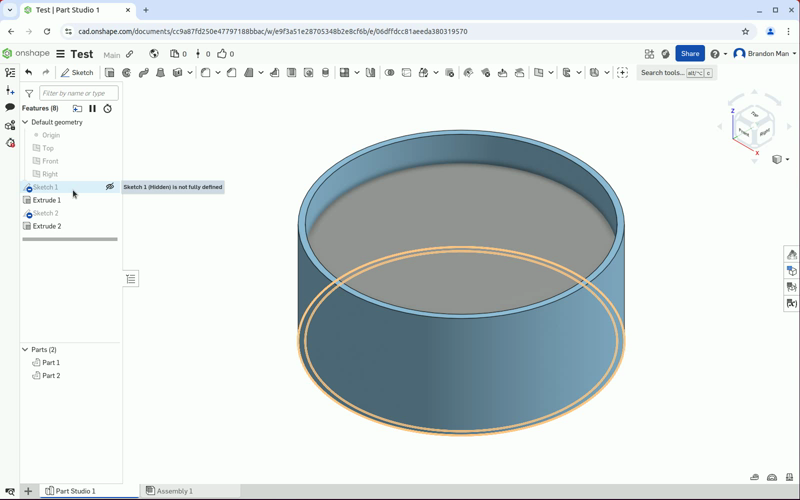
click(73, 189)